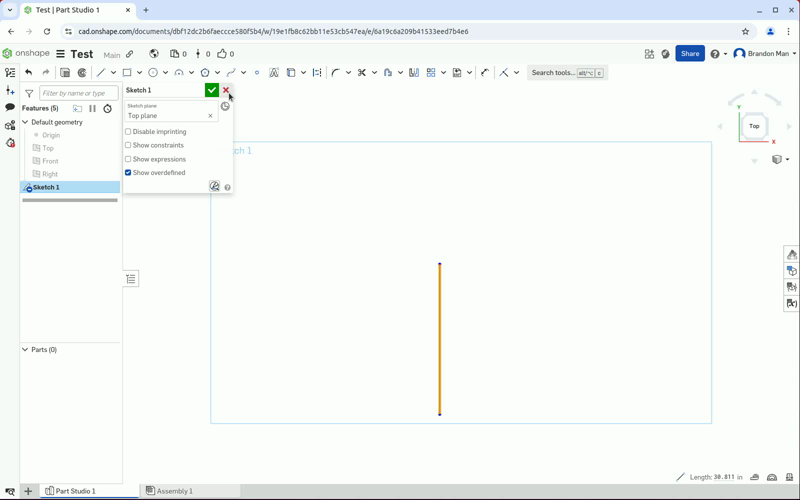
key(shift+h)
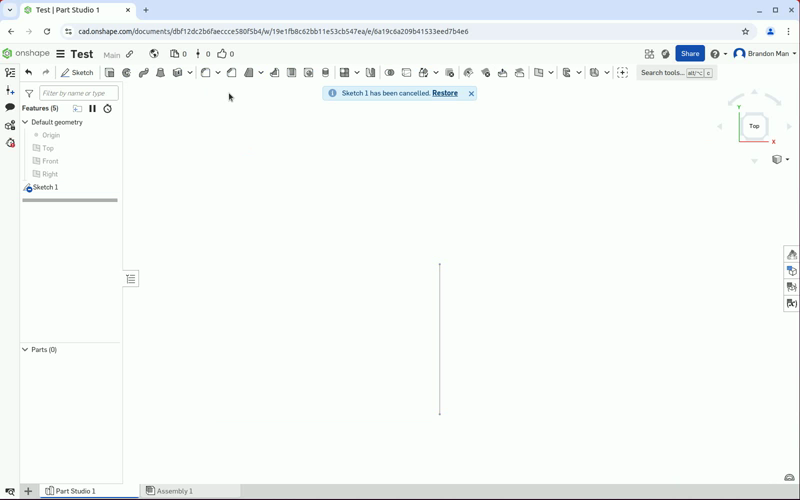
key(shift+s)
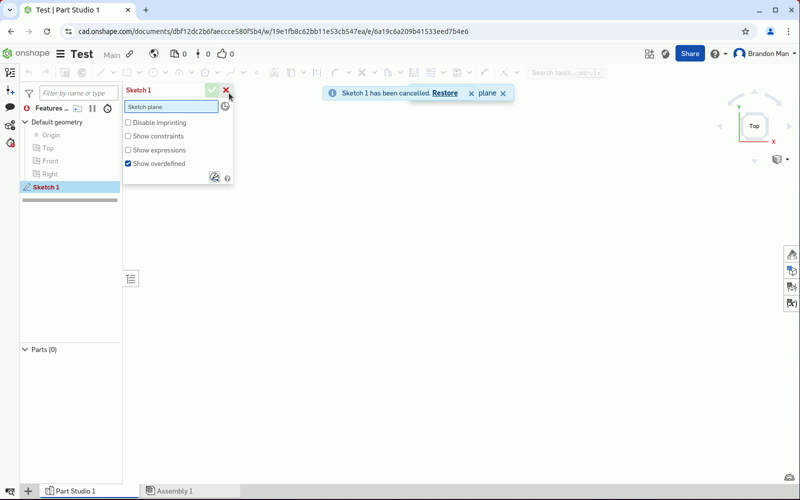
mouse_move(73, 150)
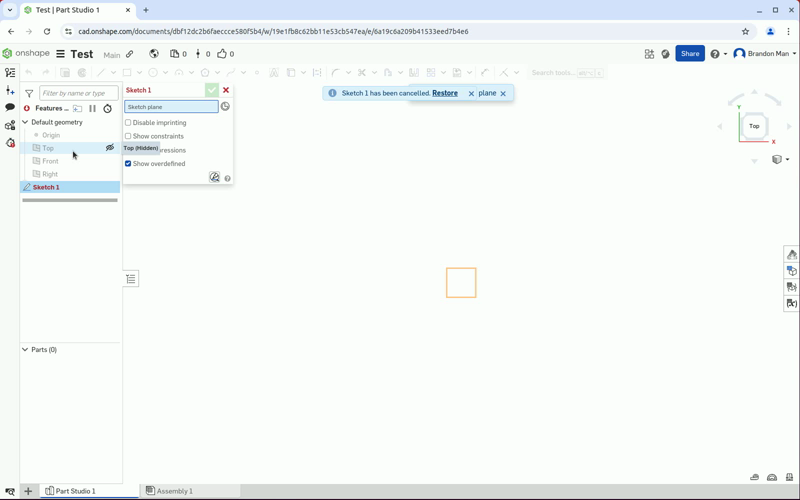
click(73, 150)
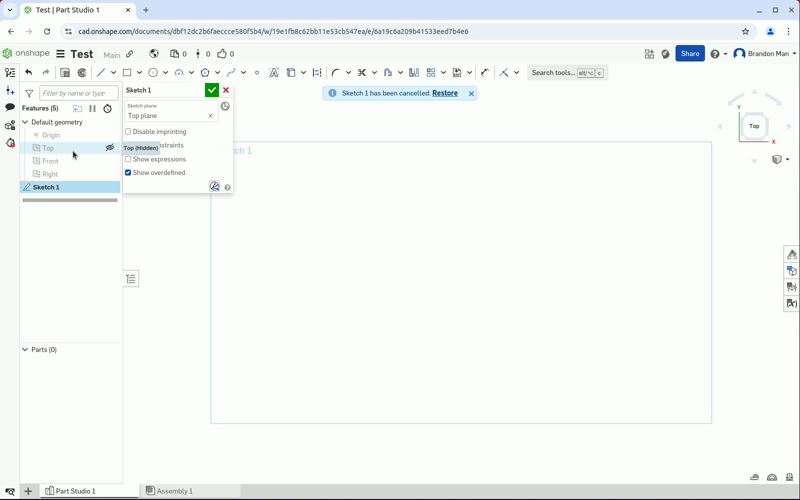
mouse_move(73, 352)
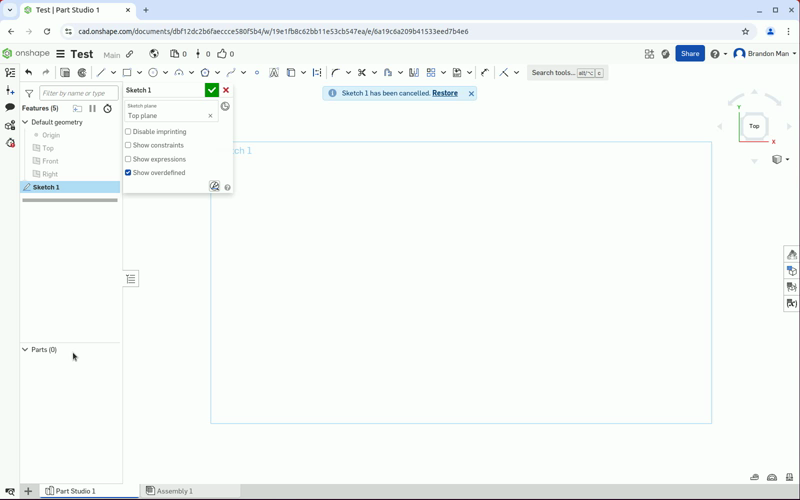
key(y)
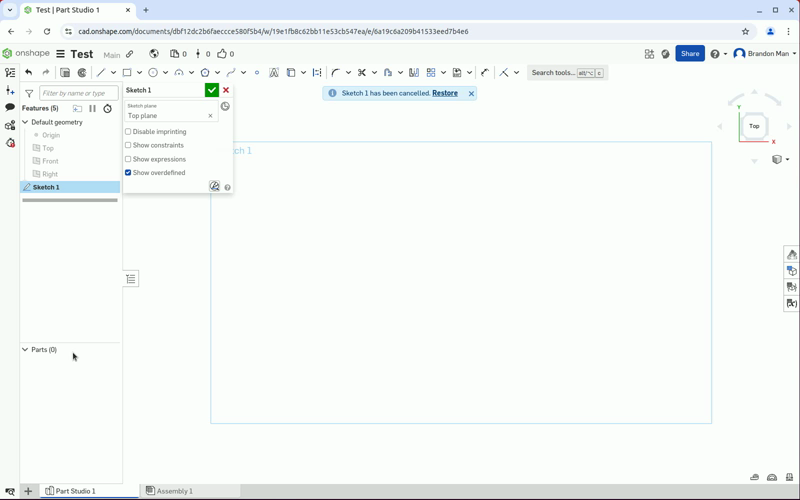
key(l)
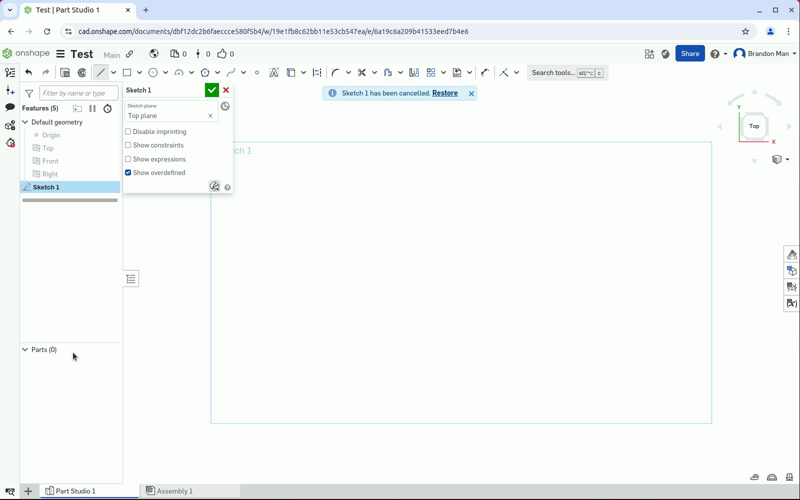
key_down(shift)
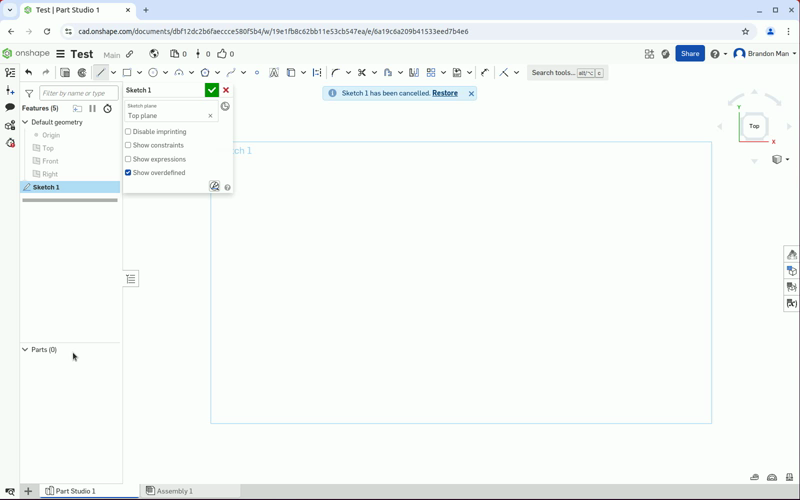
mouse_move(348, 386)
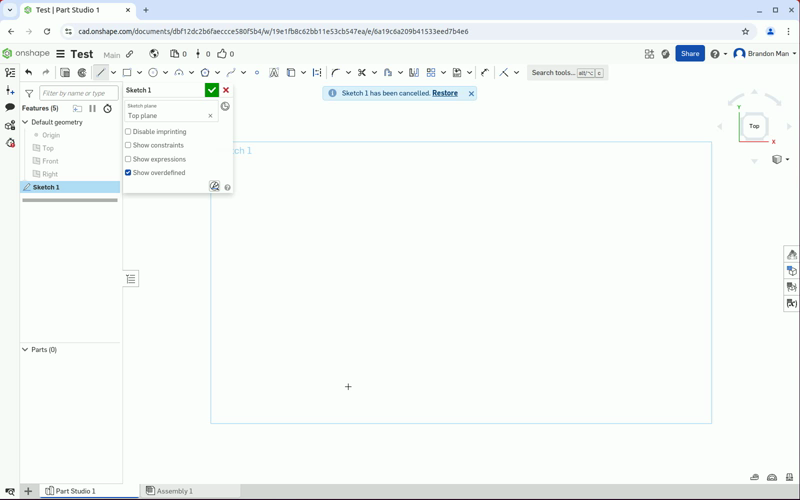
click(348, 386)
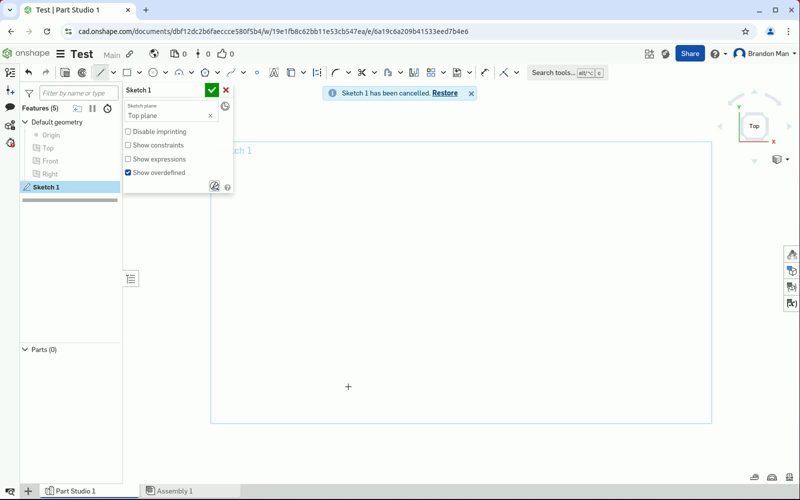
key_up(shift)
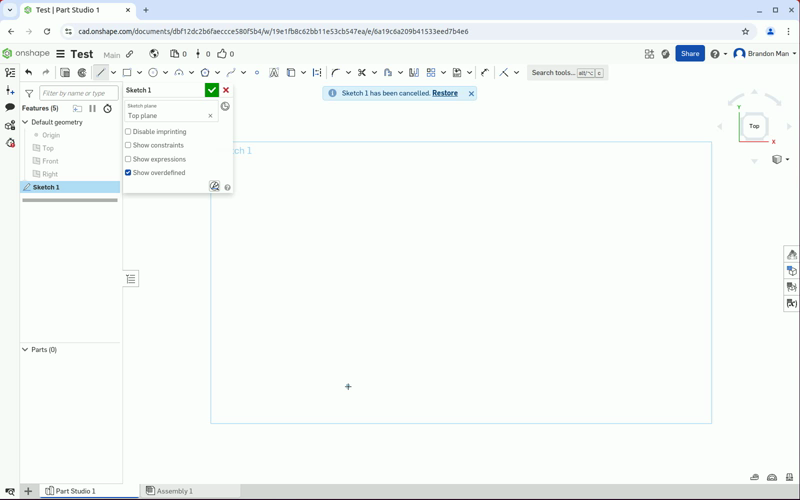
key_down(shift)
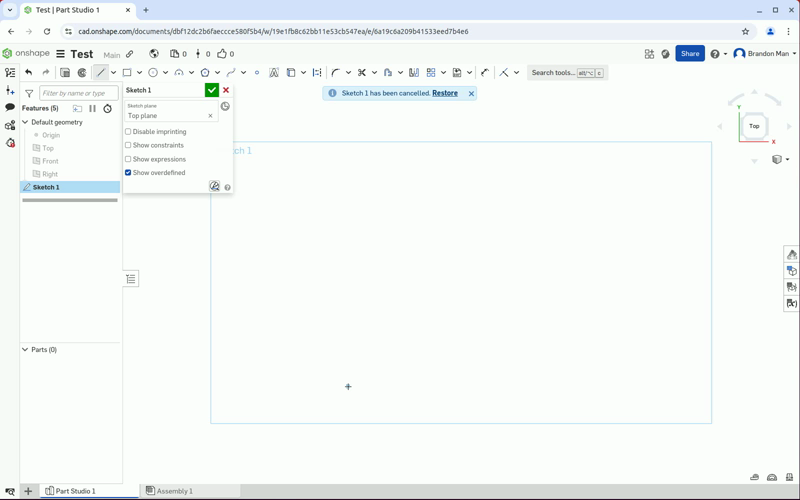
mouse_move(567, 386)
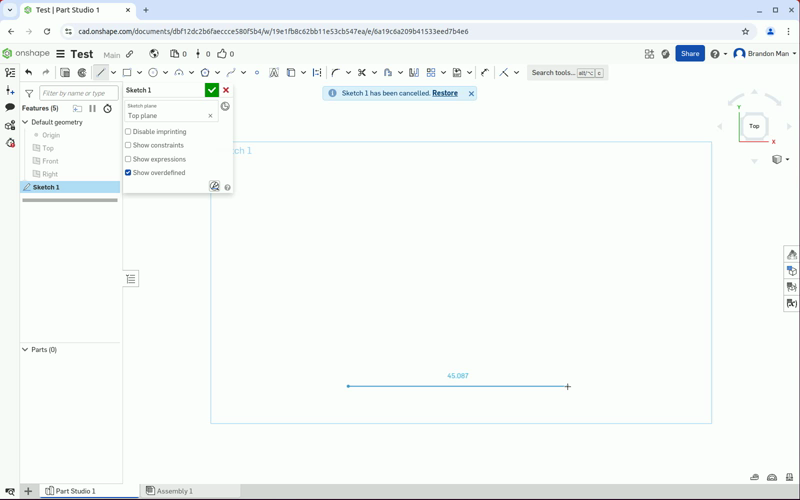
click(567, 386)
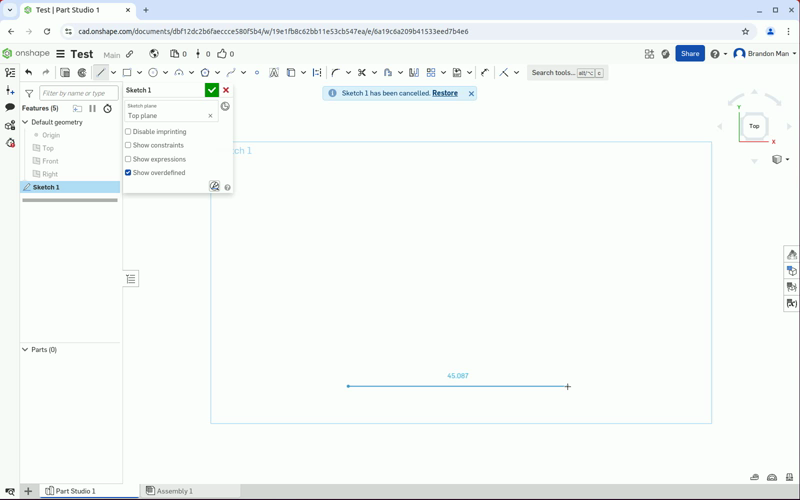
key_up(shift)
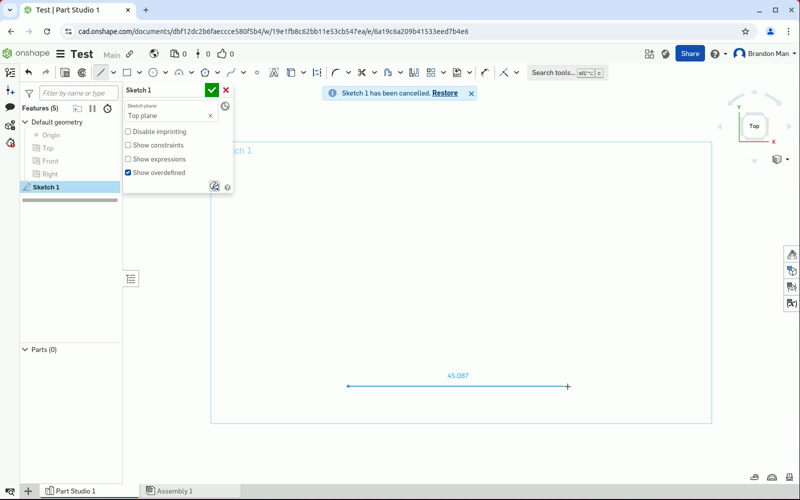
key_down(shift)
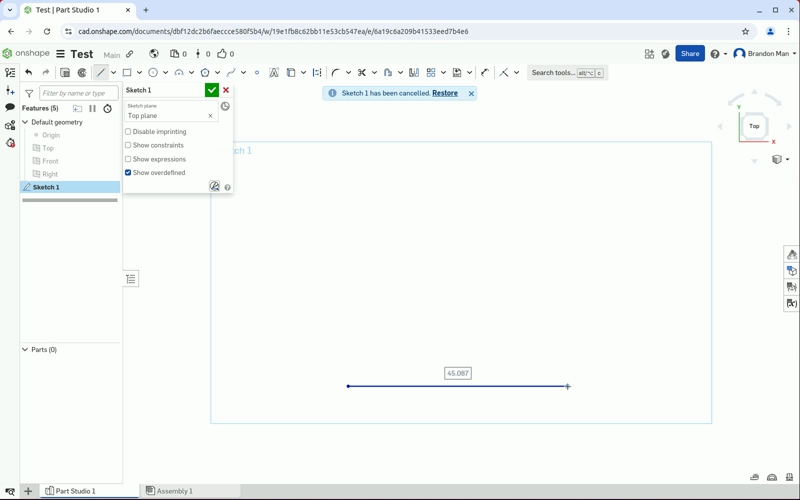
mouse_move(567, 171)
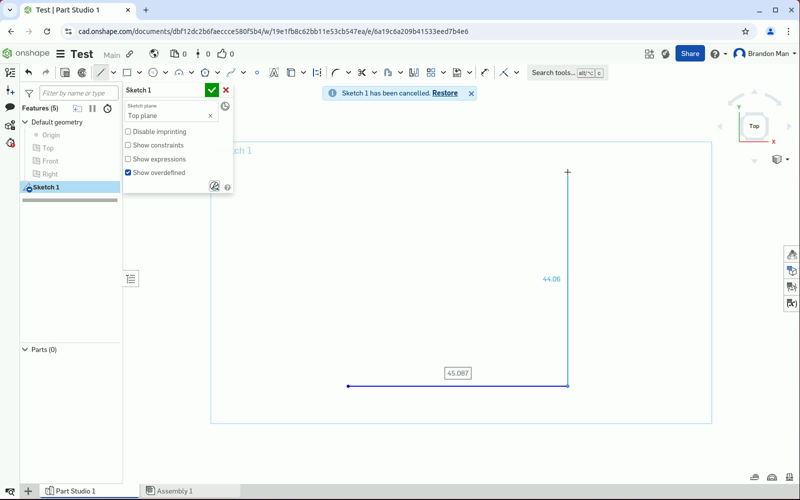
click(567, 171)
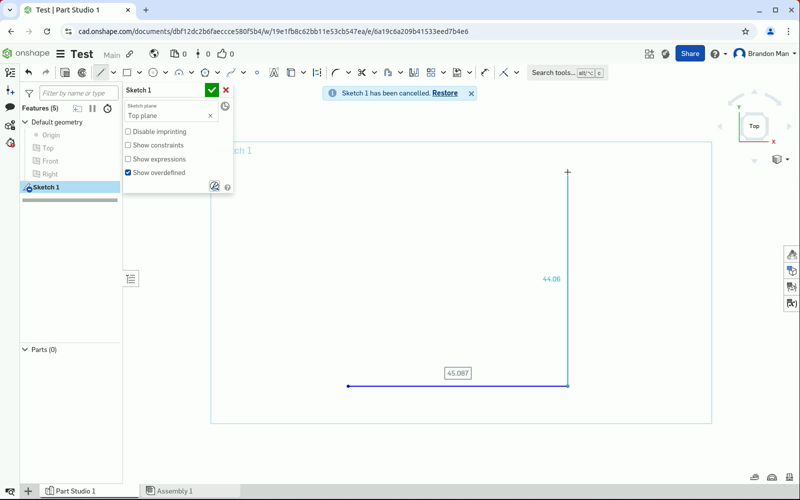
key_up(shift)
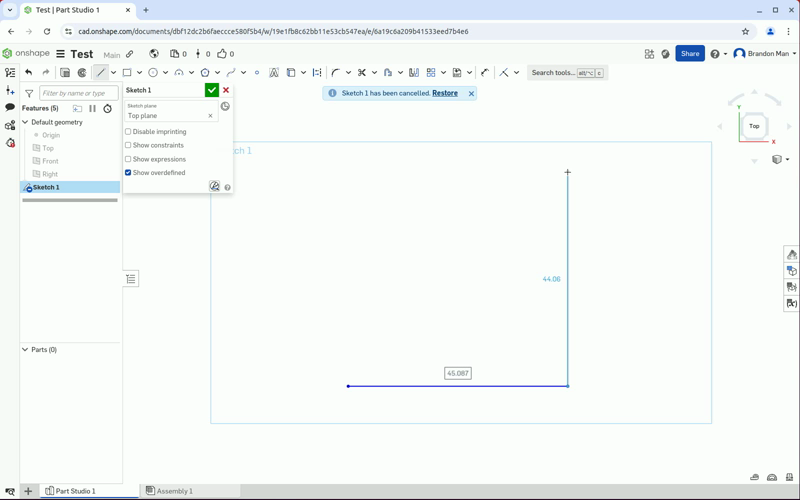
key_down(shift)
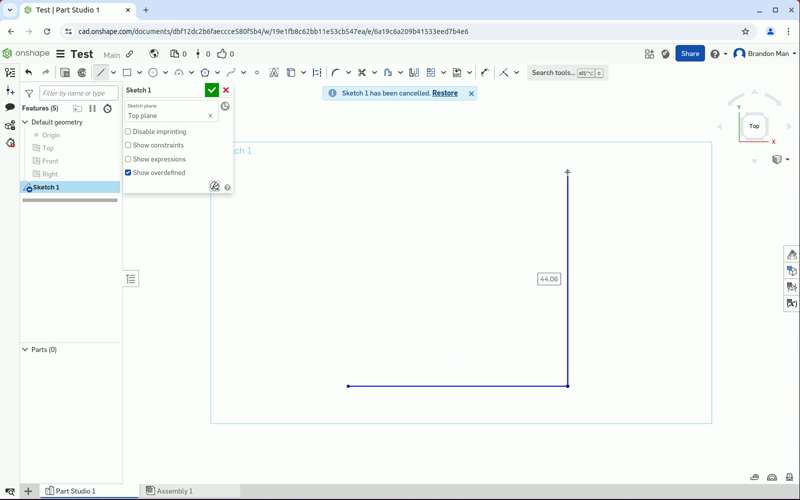
mouse_move(348, 171)
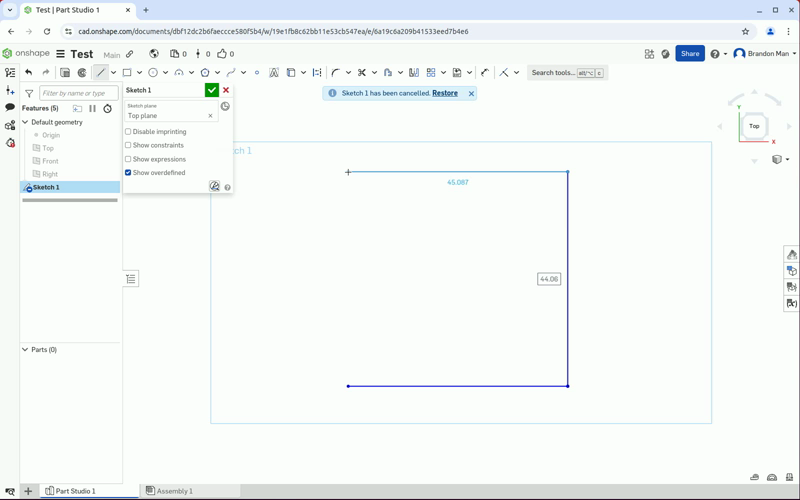
click(348, 171)
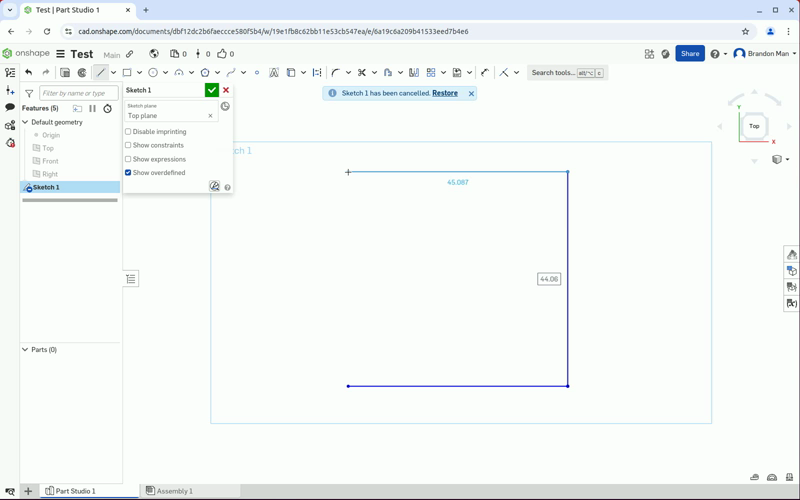
key_up(shift)
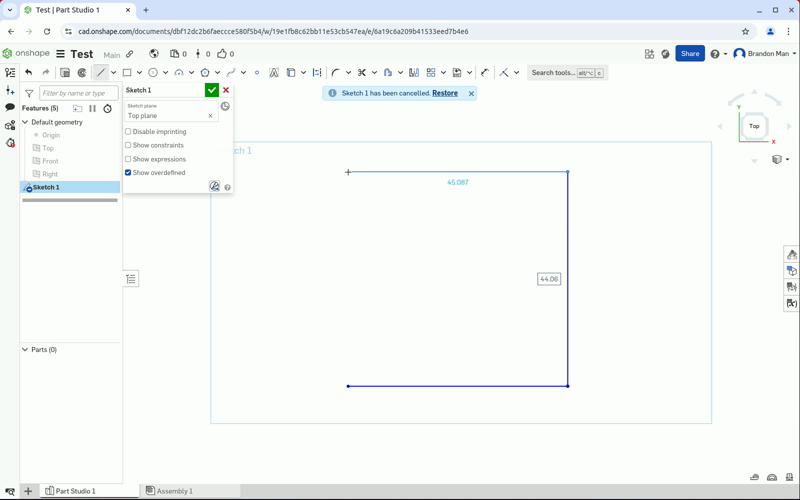
key_down(shift)
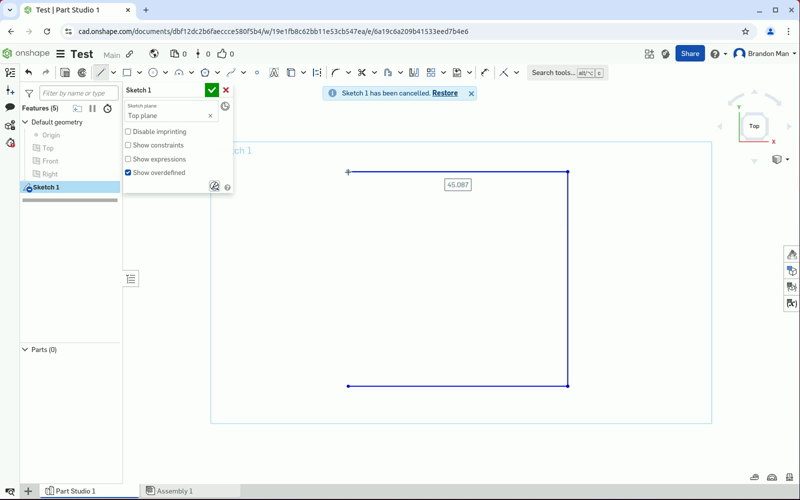
mouse_move(348, 386)
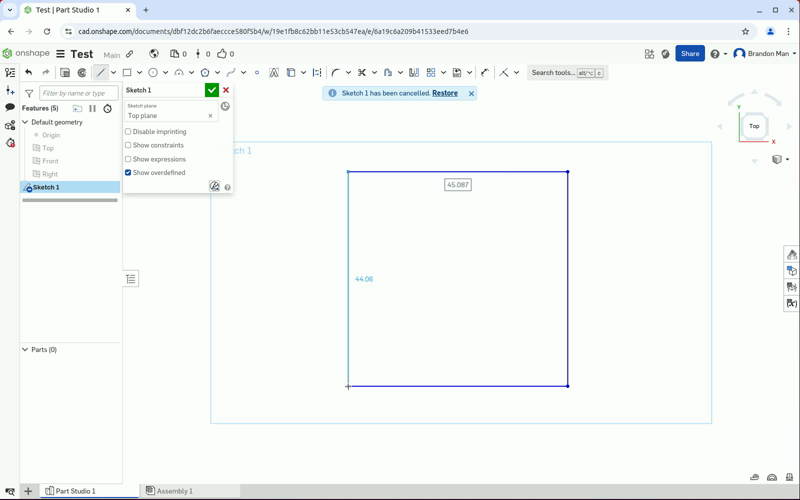
key_up(shift)
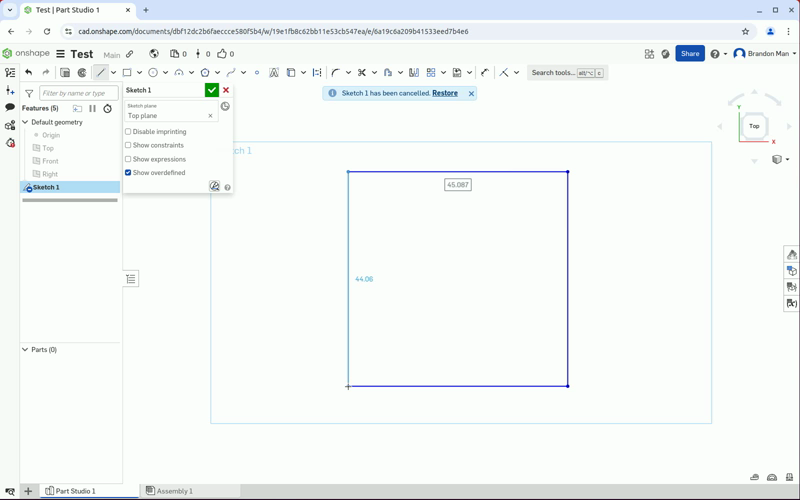
click(348, 386)
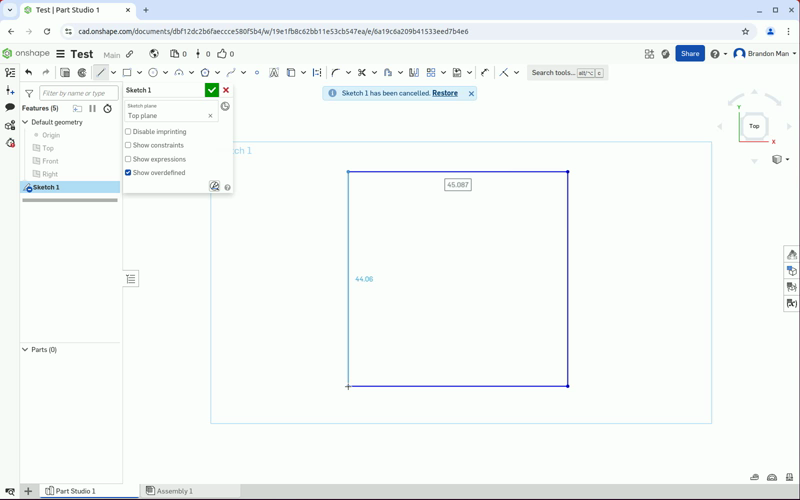
key(esc)
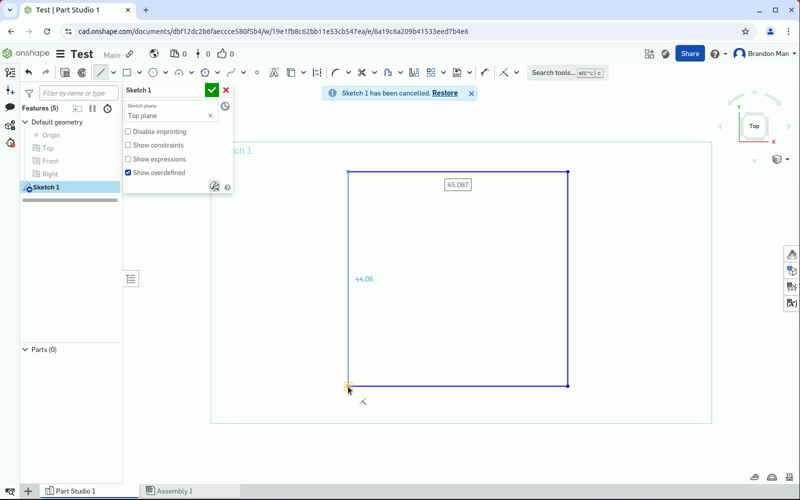
mouse_move(442, 307)
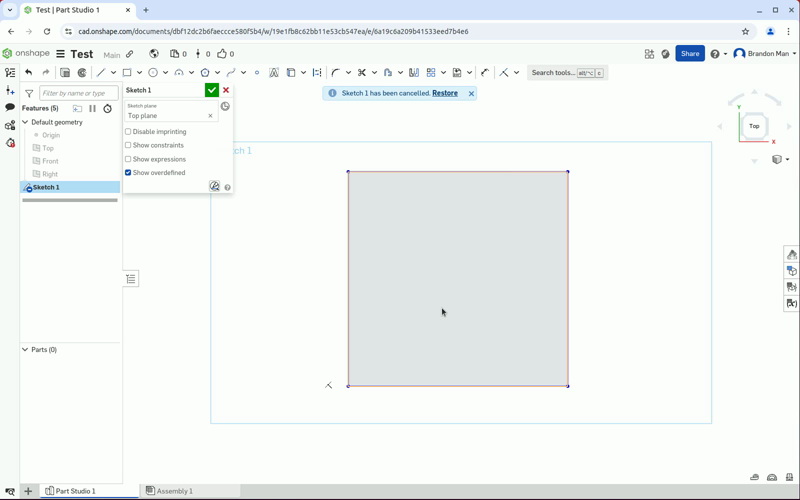
click(442, 307)
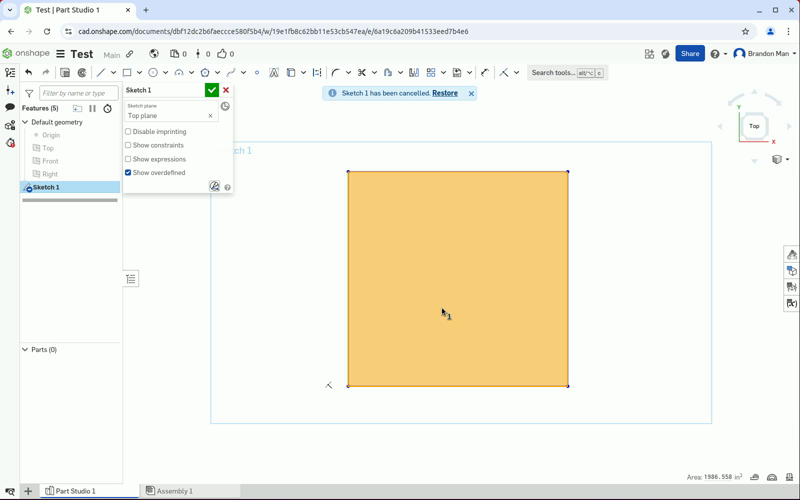
mouse_move(73, 352)
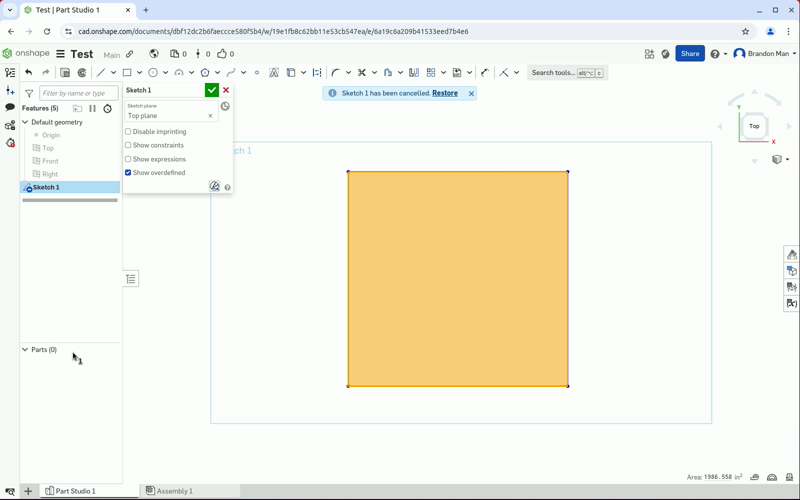
key(shift+y)
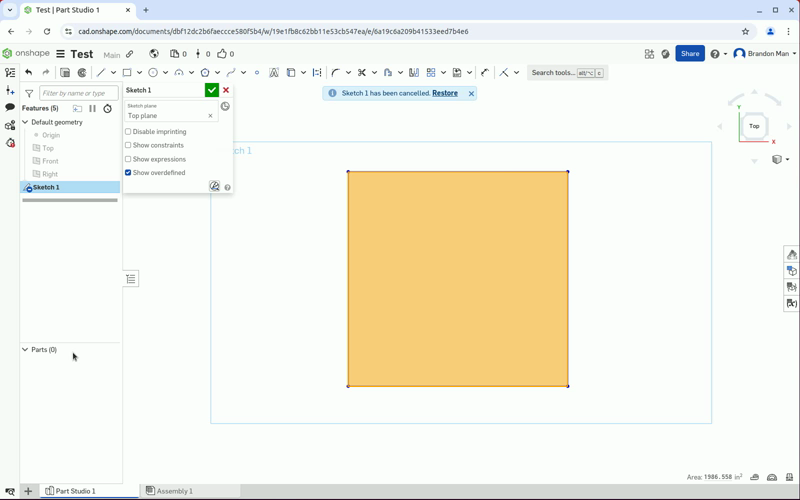
key(shift+e)
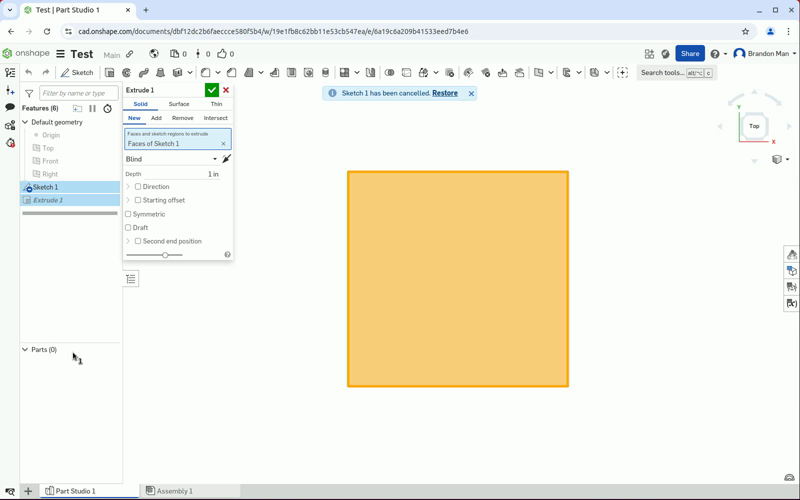
mouse_move(143, 106)
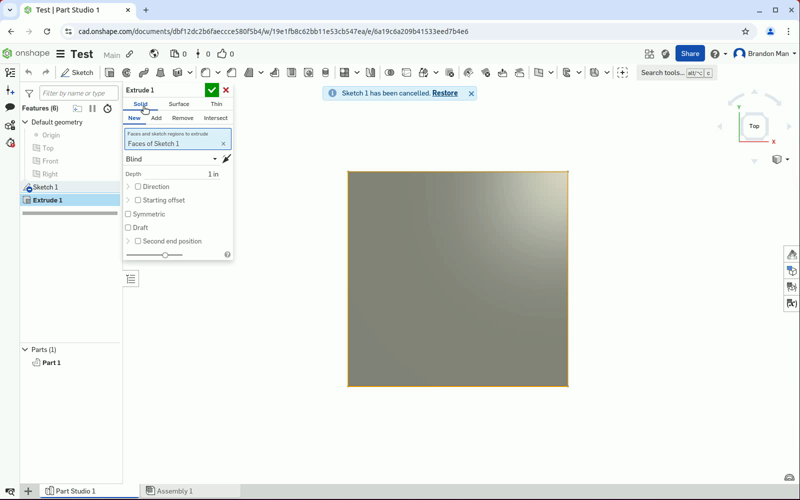
click(143, 106)
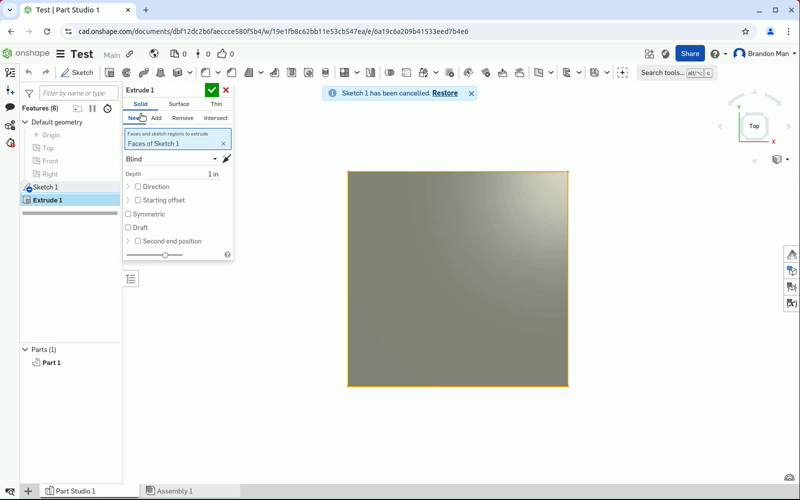
mouse_move(137, 120)
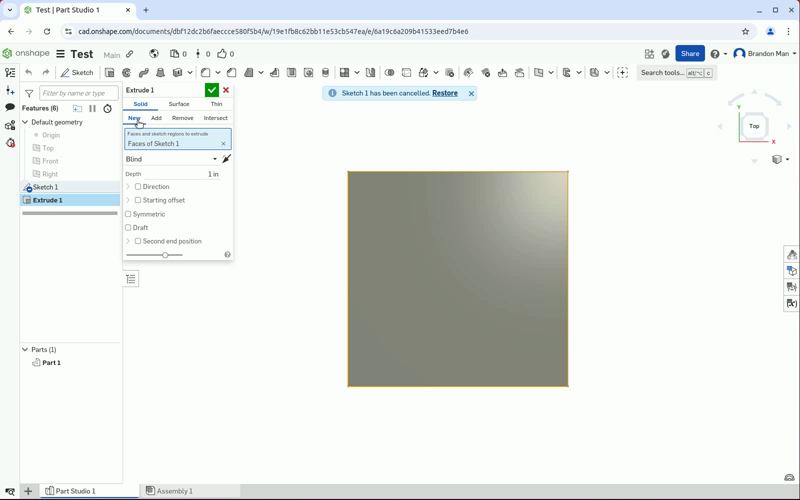
click(137, 120)
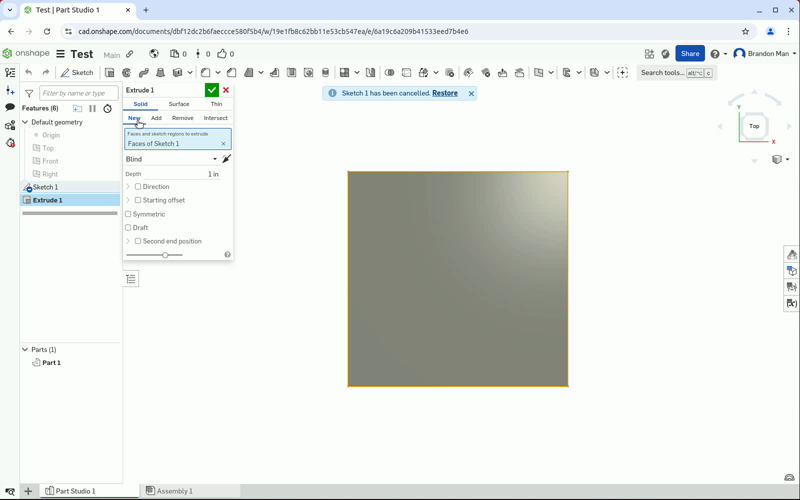
key(tab, 4)
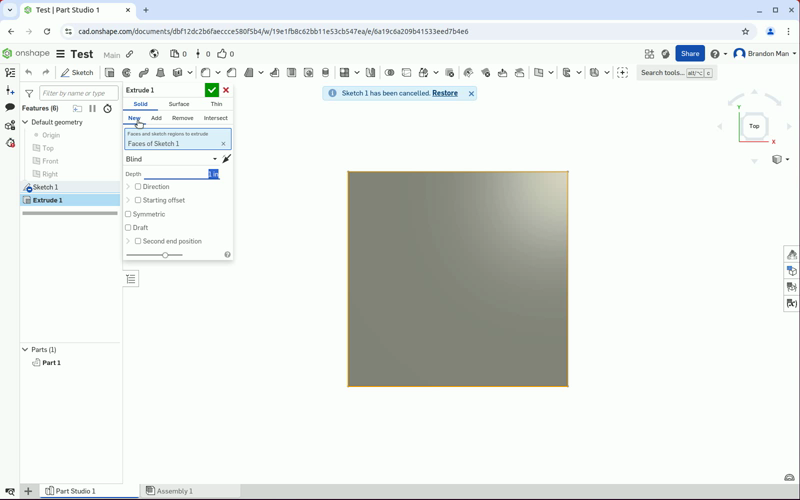
text(10.832)
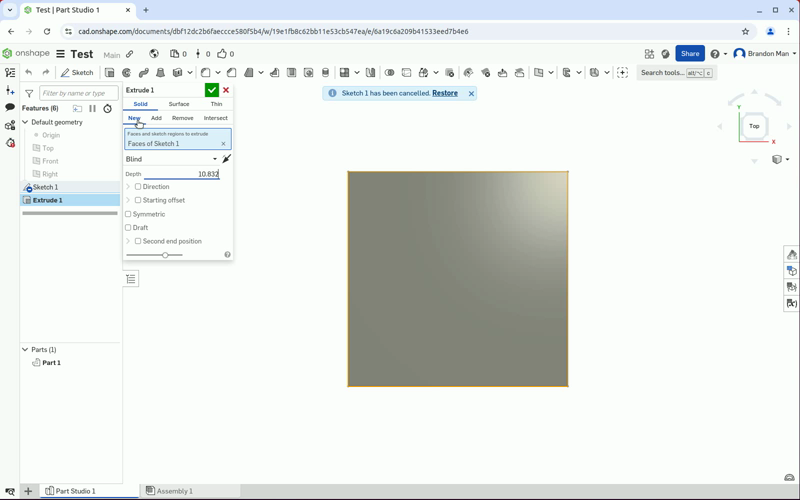
key(enter)
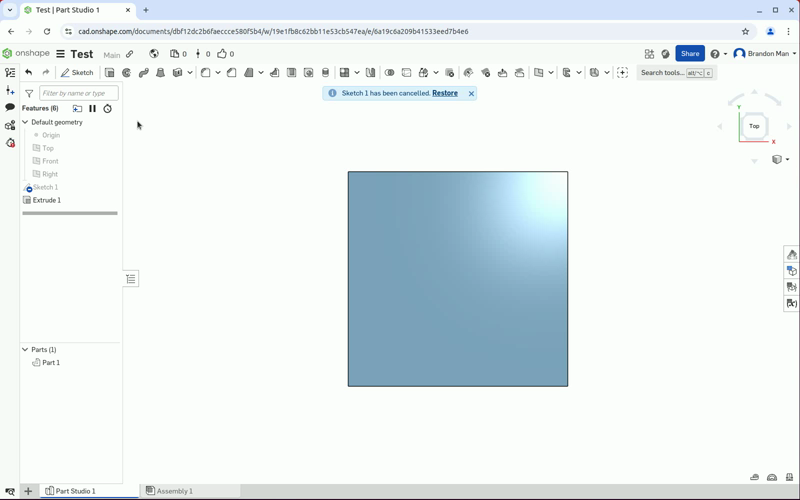
key(shift+h)
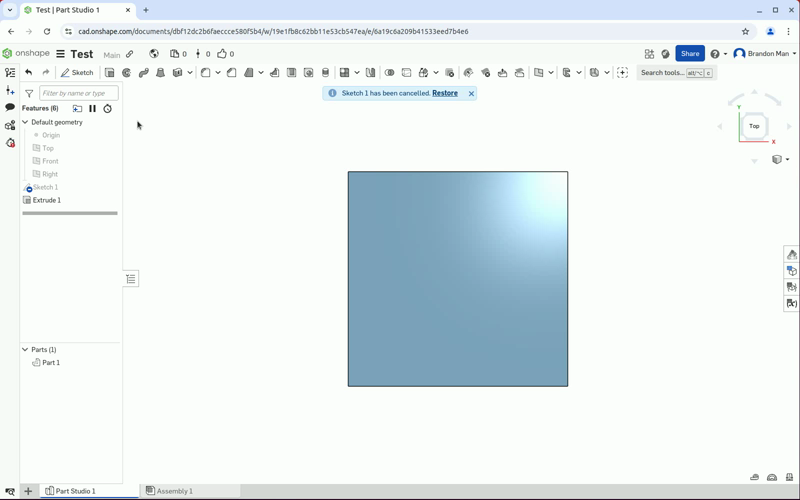
key(shift+h)
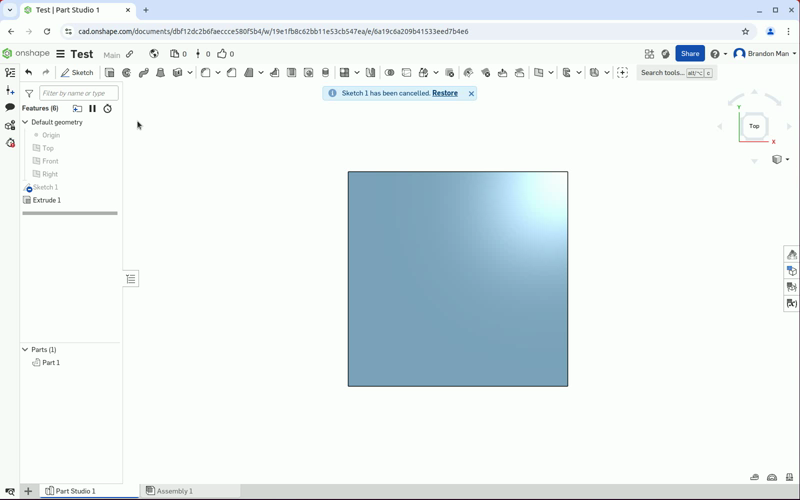
mouse_move(73, 189)
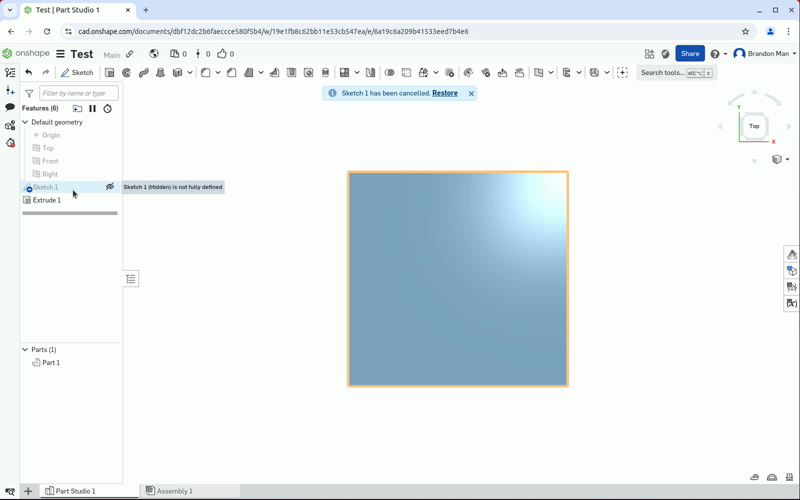
click(73, 189)
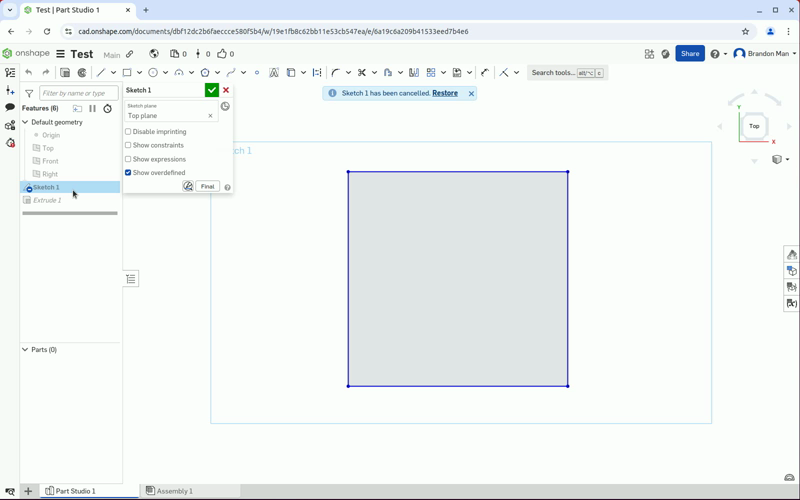
mouse_move(229, 92)
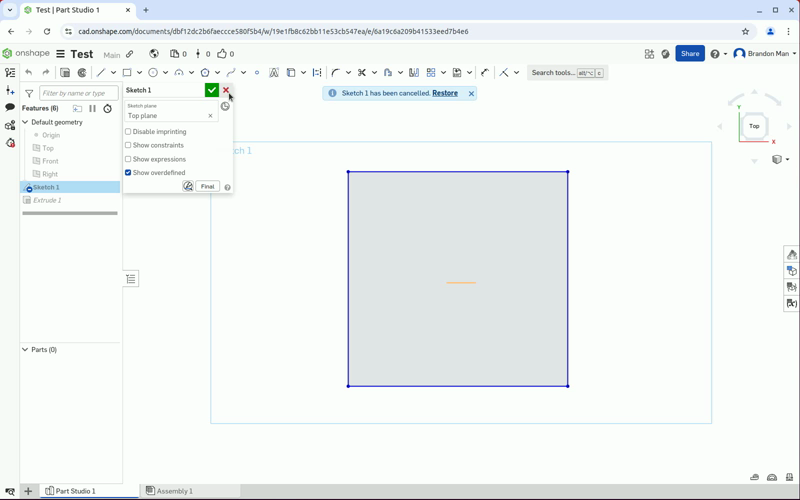
click(229, 92)
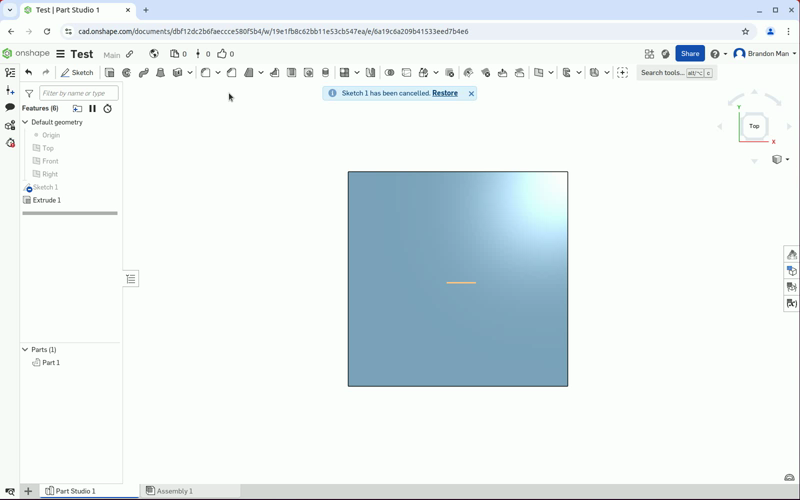
mouse_move(541, 75)
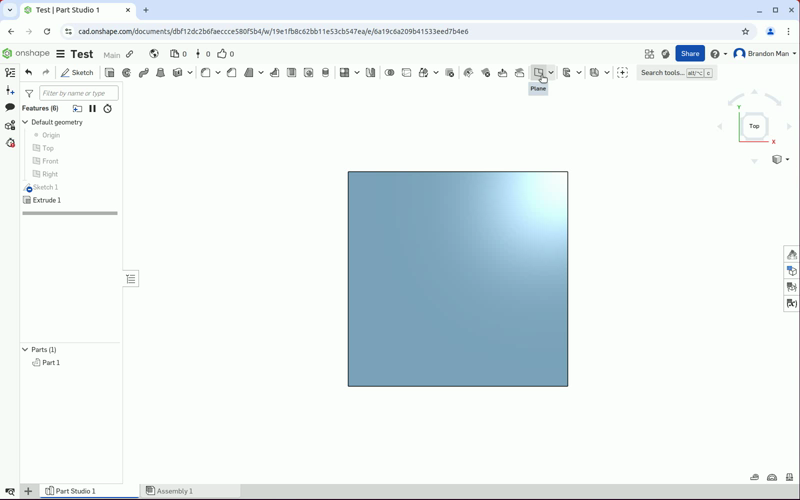
click(541, 75)
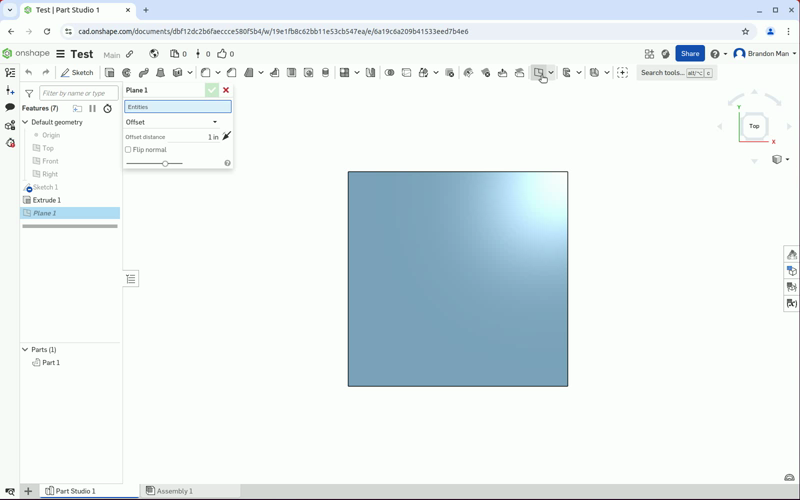
mouse_move(73, 150)
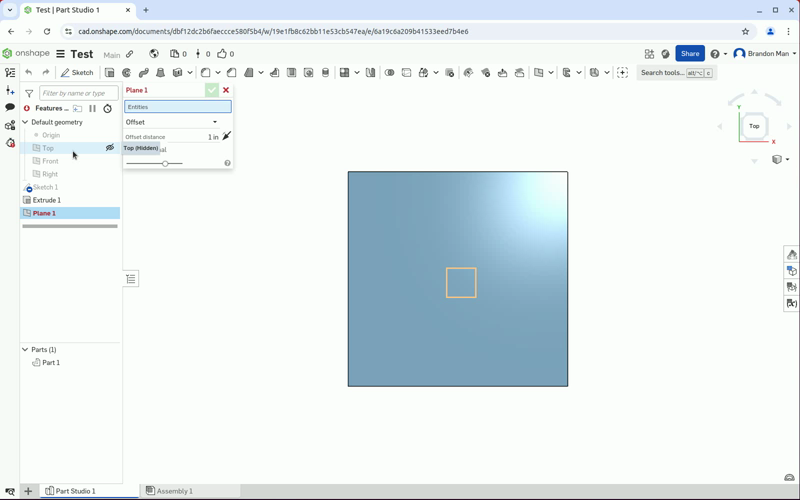
click(73, 150)
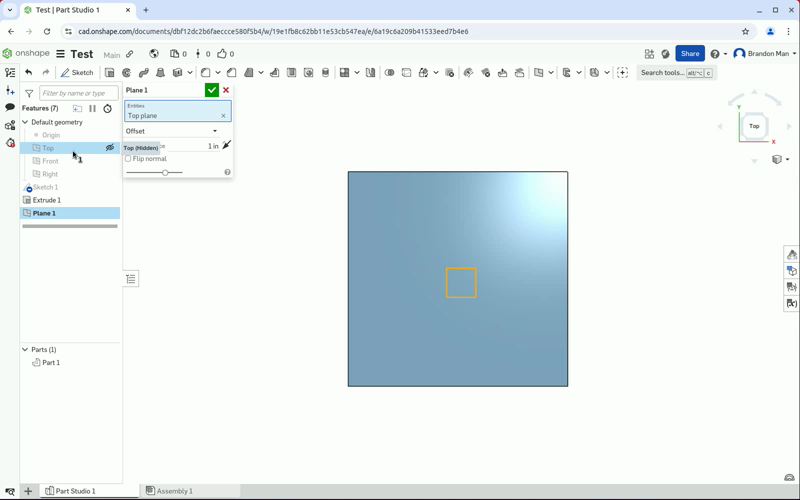
key(tab, 2)
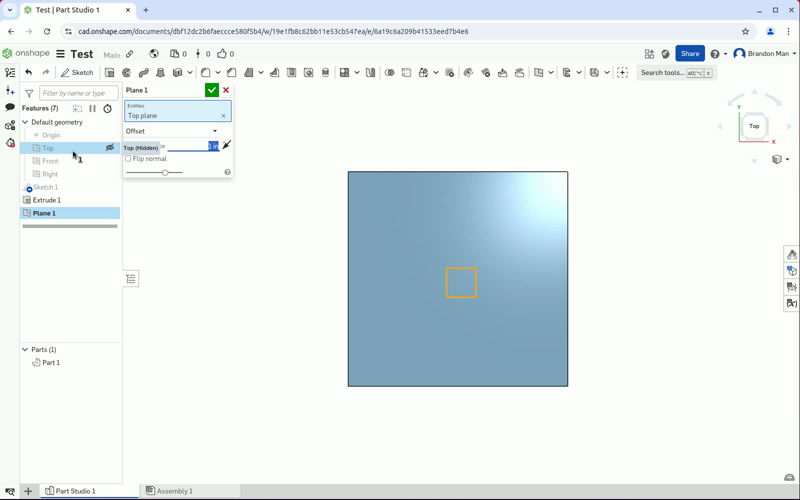
text(10.845)
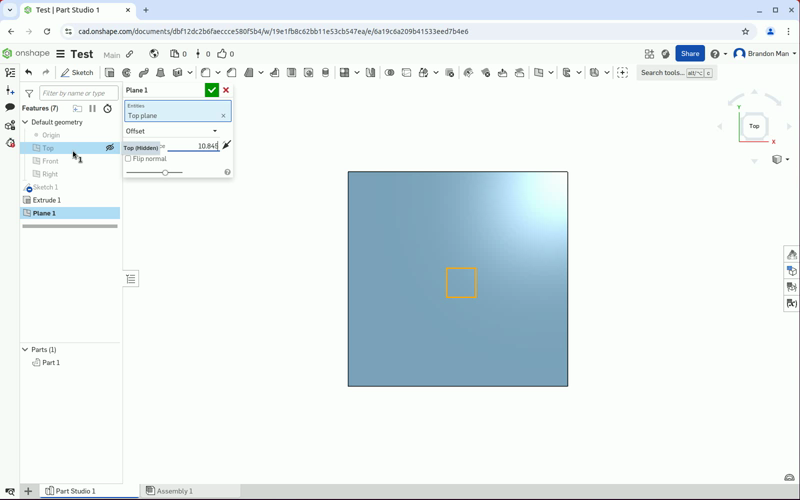
key(enter, 2)
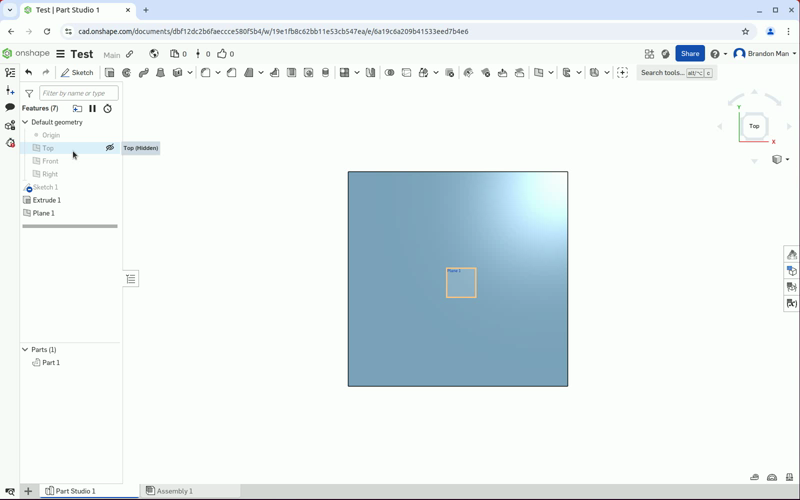
key(shift+s)
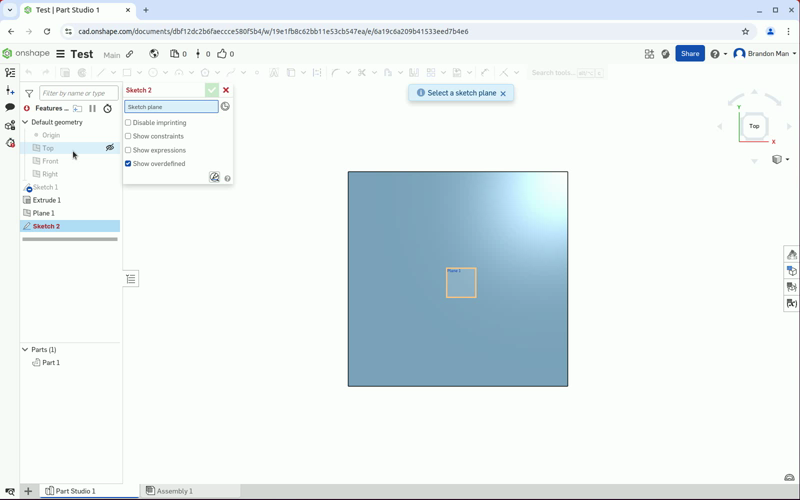
mouse_move(73, 215)
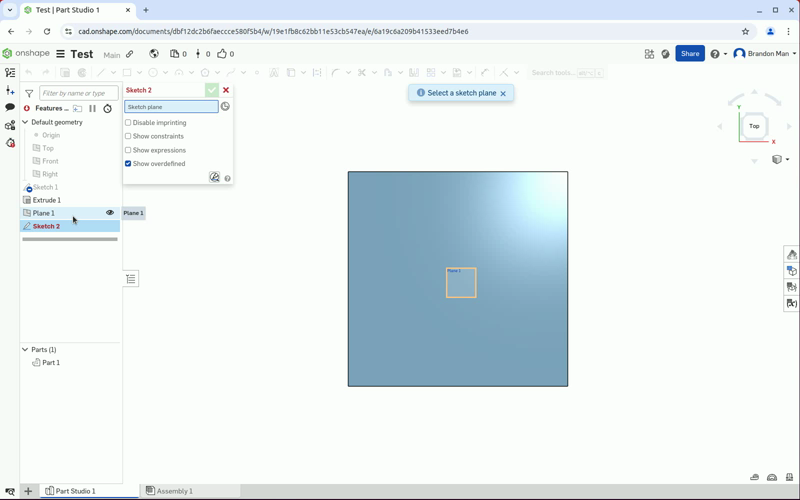
click(73, 215)
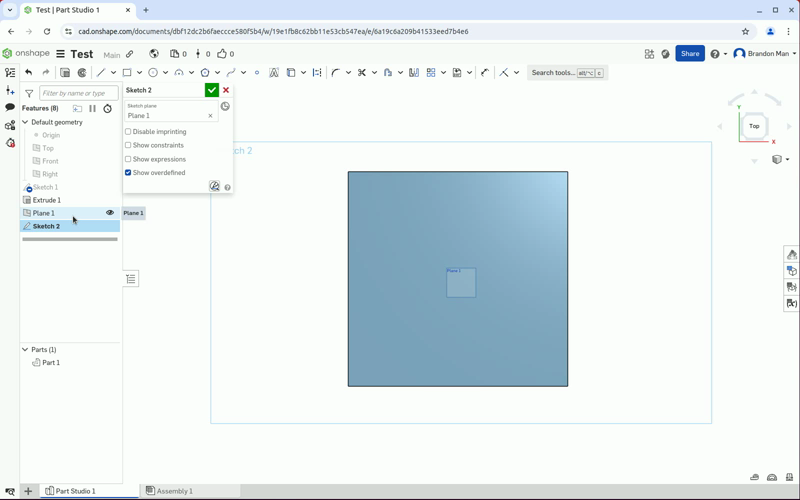
mouse_move(73, 352)
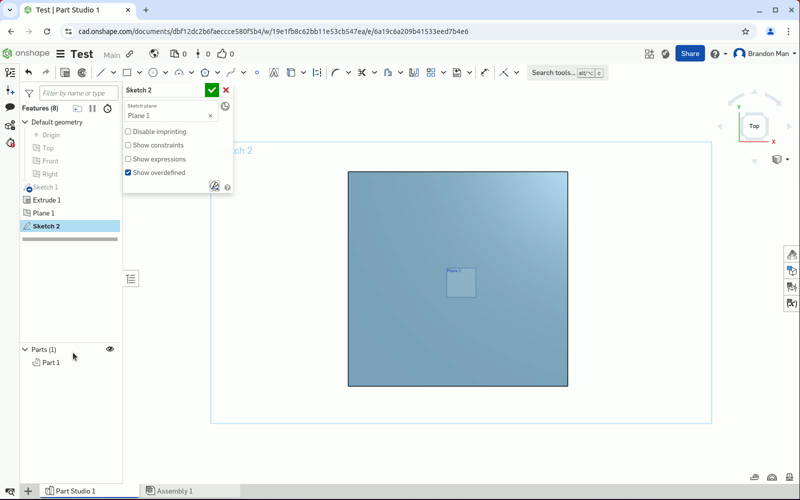
key(y)
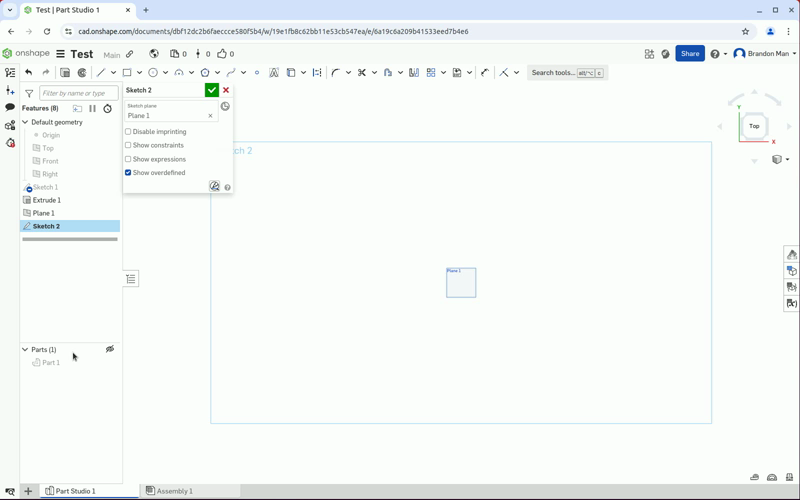
key(c)
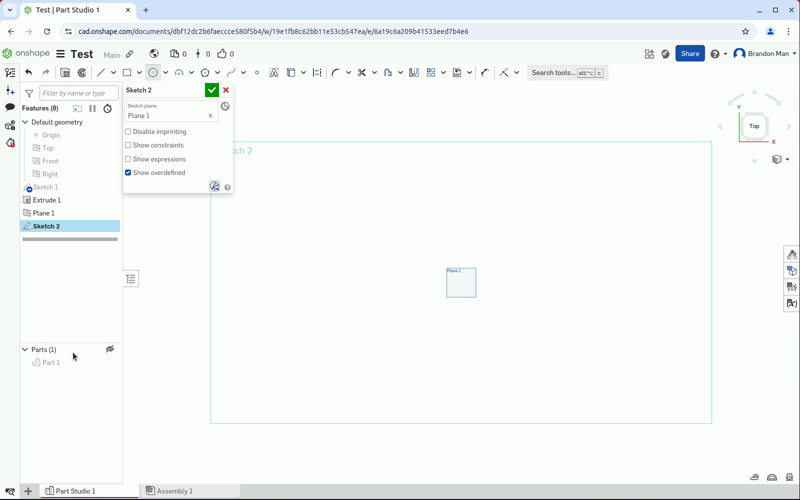
key_down(shift)
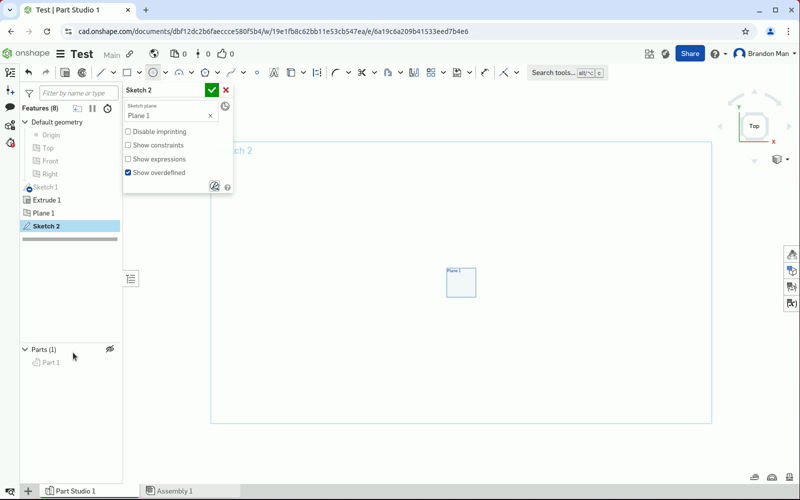
mouse_move(461, 282)
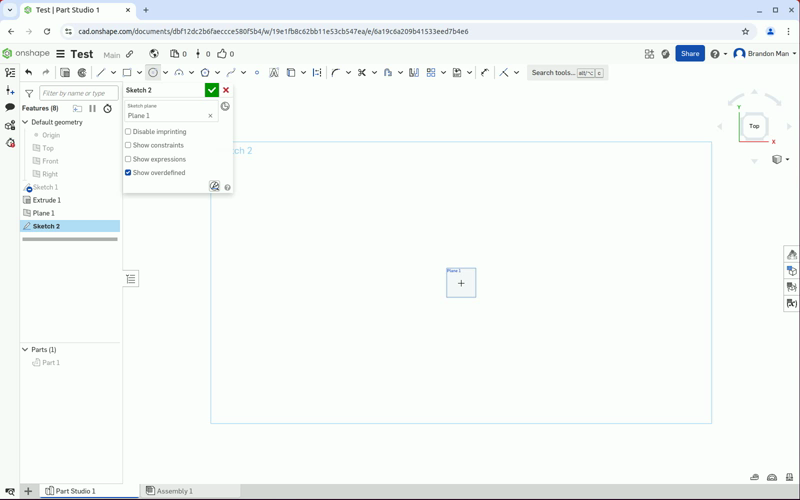
click(461, 282)
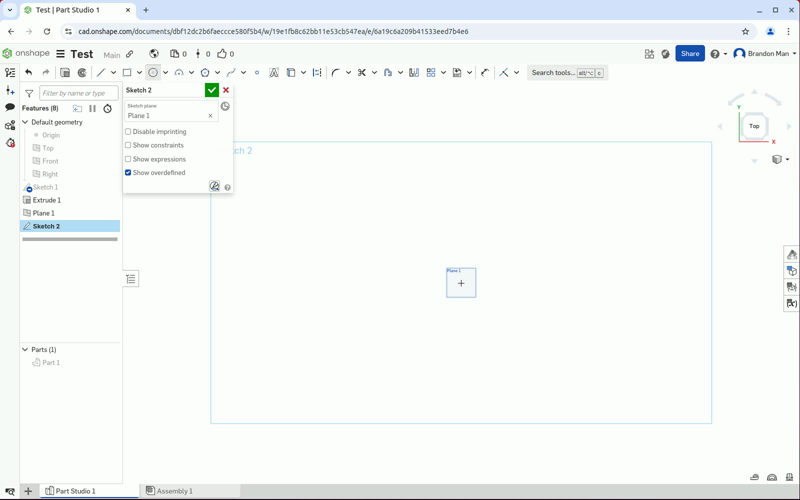
key_up(shift)
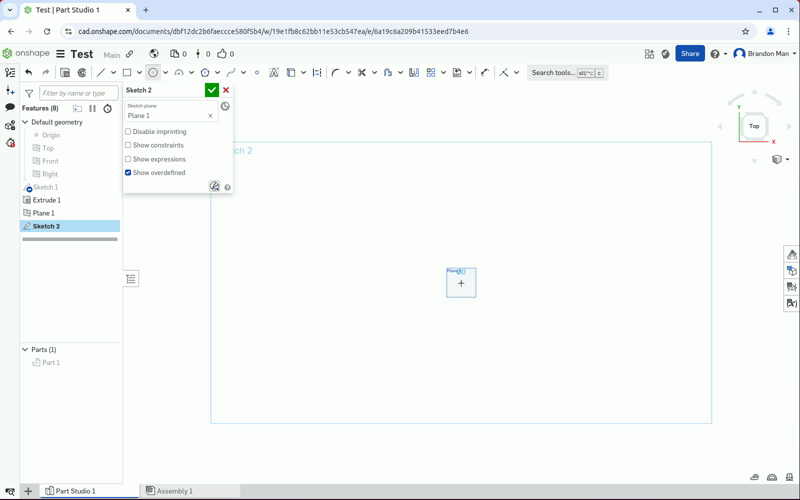
mouse_move(491, 282)
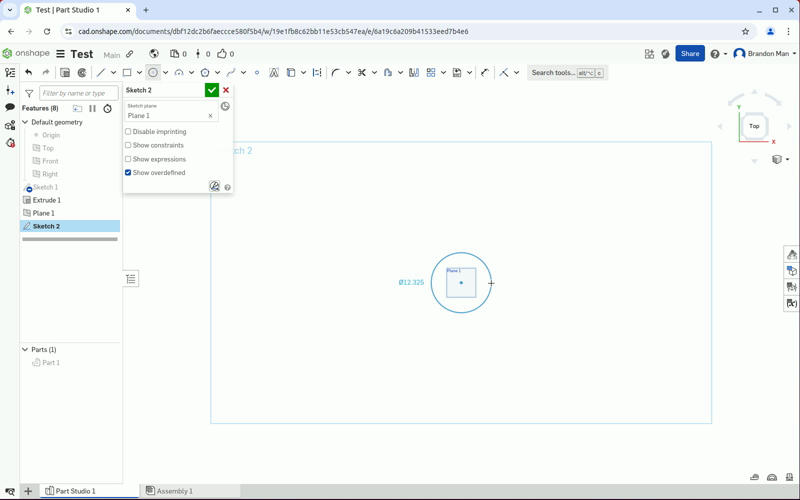
click(491, 282)
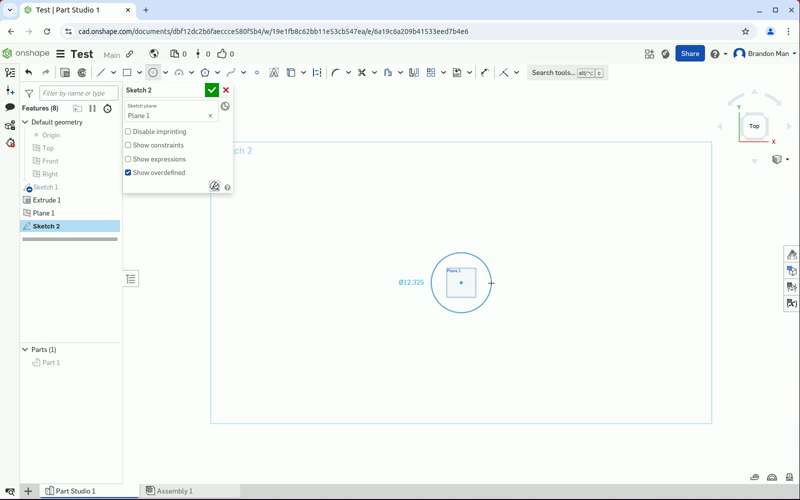
key(esc)
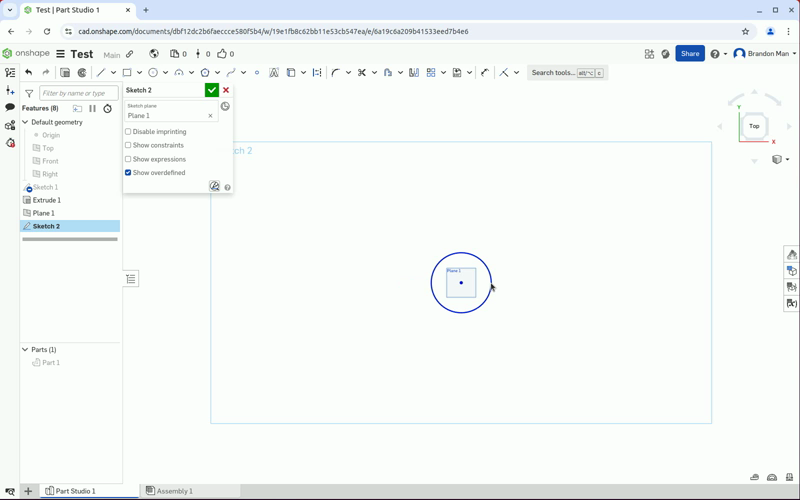
mouse_move(473, 284)
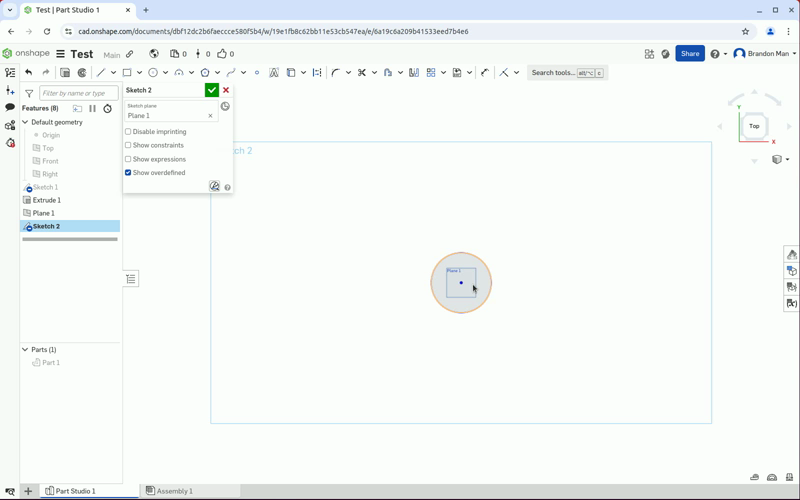
click(473, 284)
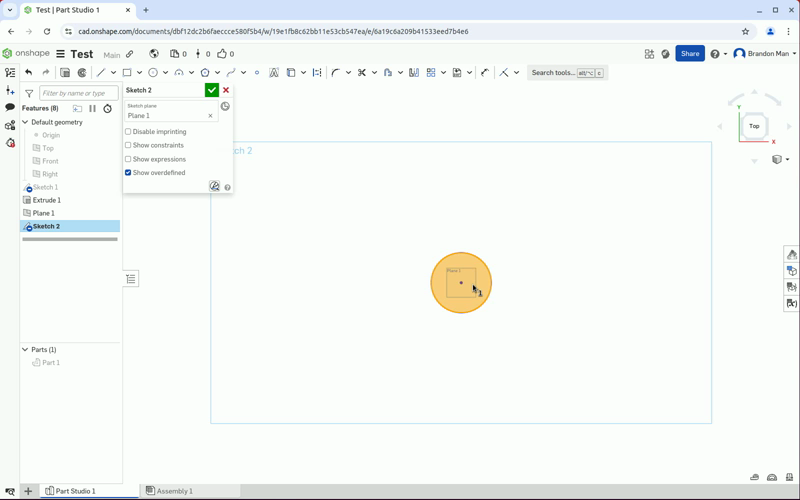
mouse_move(73, 352)
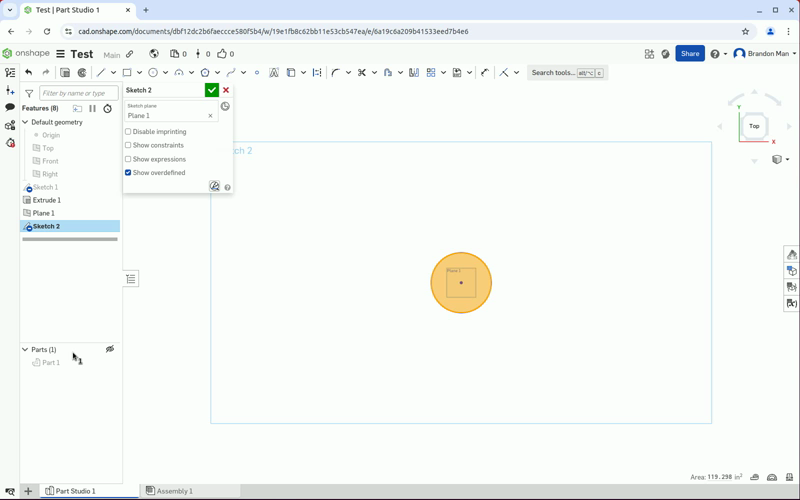
key(shift+y)
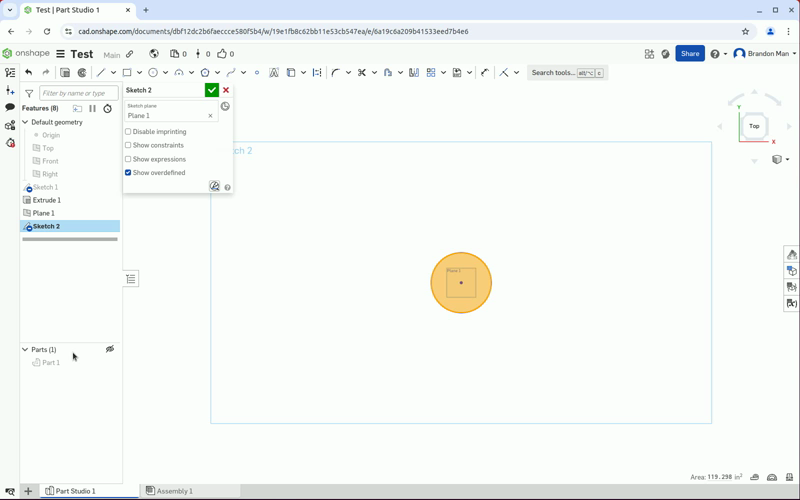
key(shift+e)
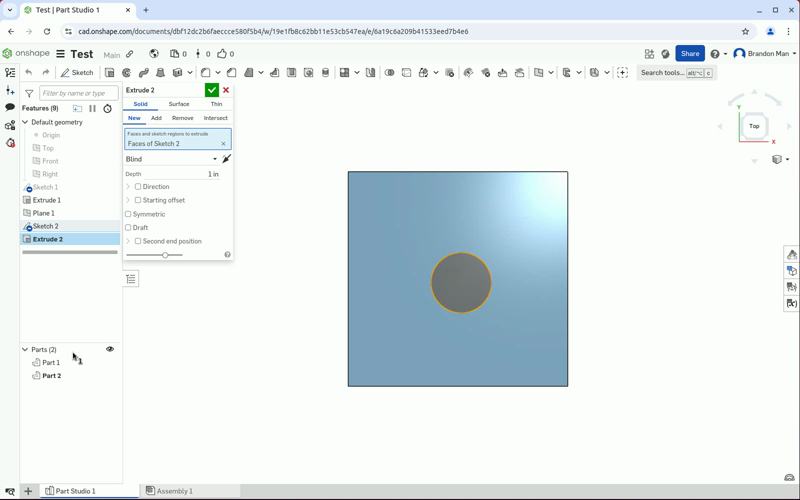
mouse_move(143, 106)
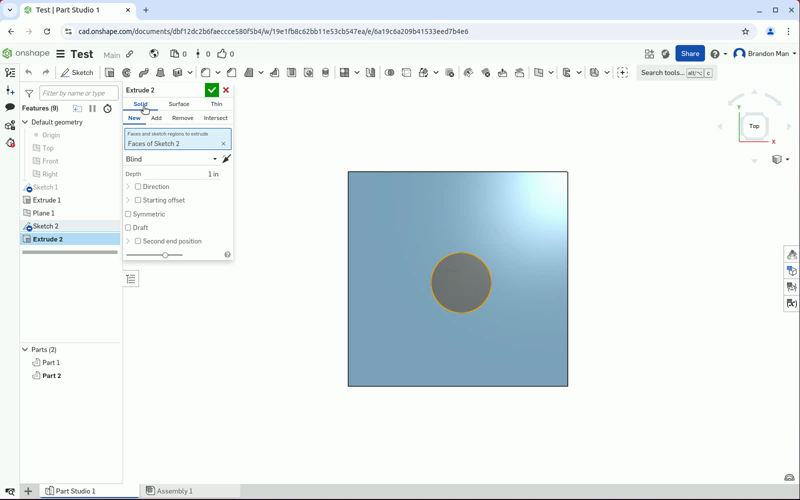
click(143, 106)
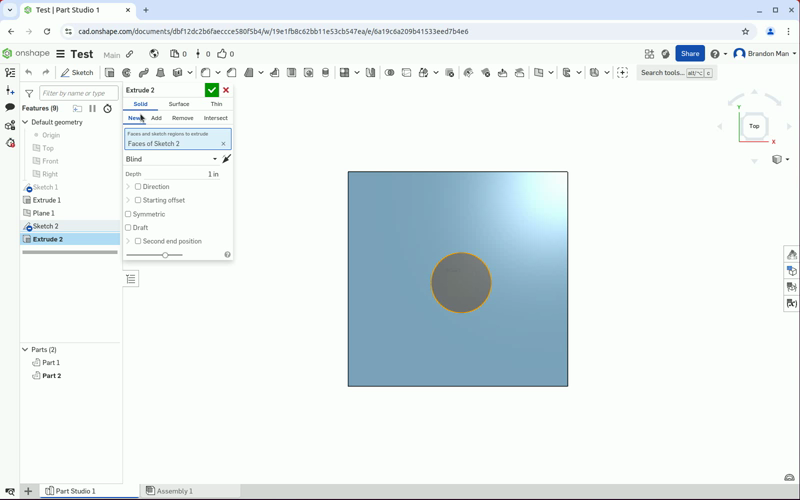
mouse_move(137, 120)
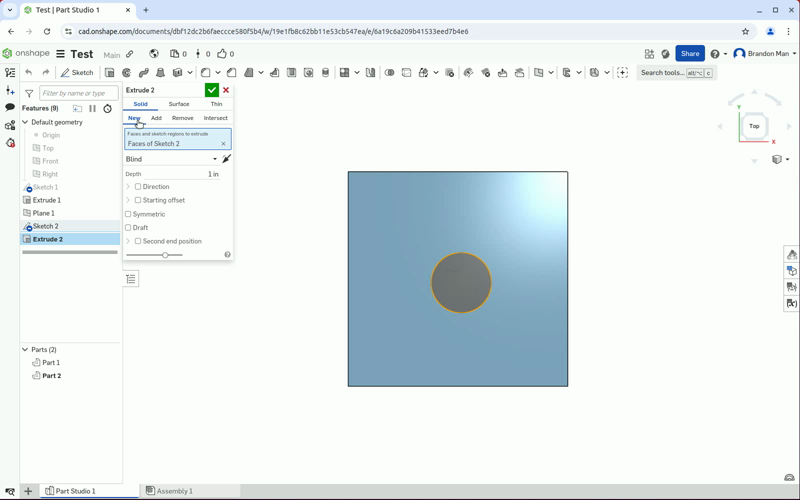
click(137, 120)
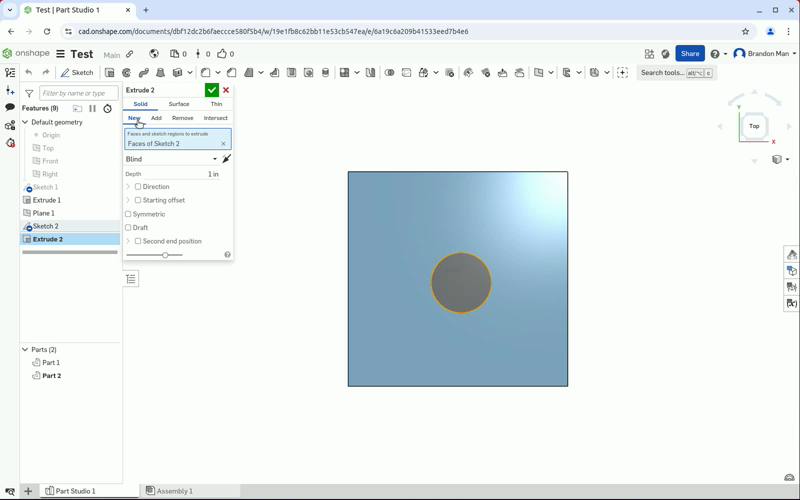
key(tab, 4)
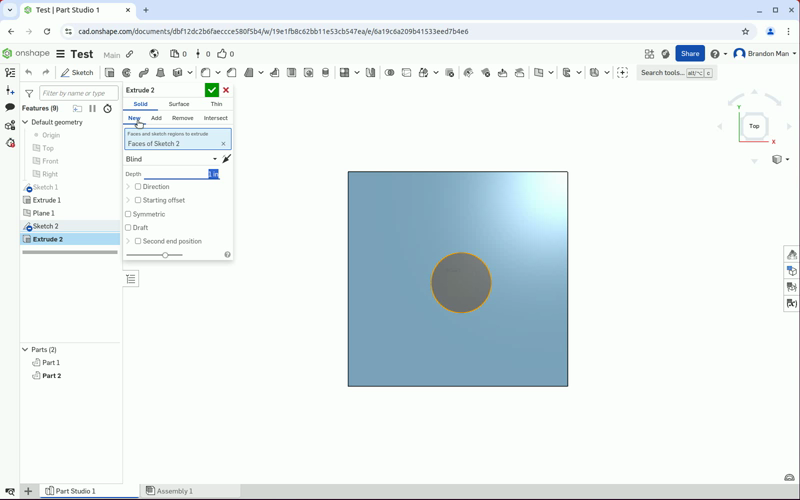
text(5.536)
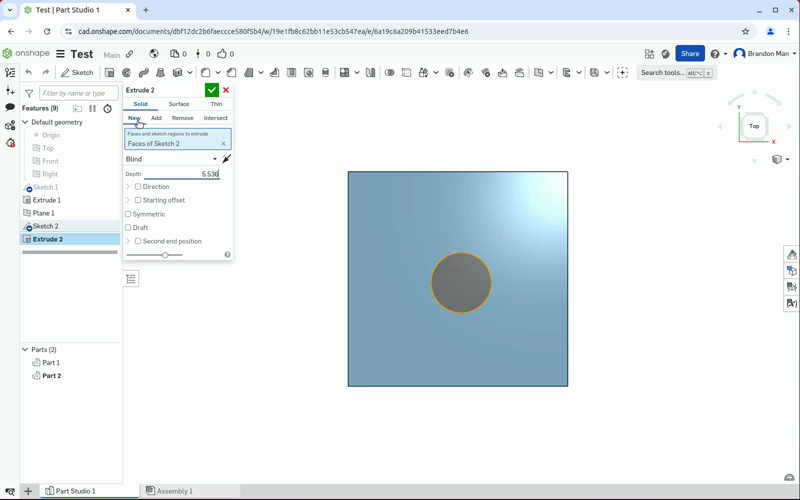
key(enter)
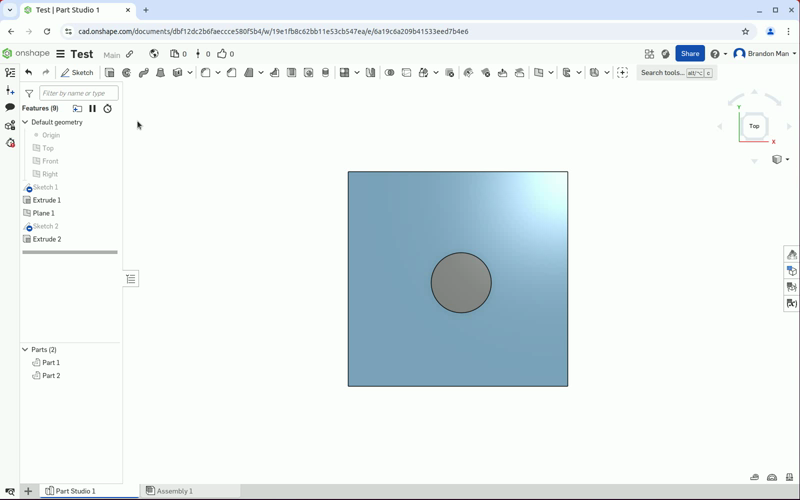
key(shift+h)
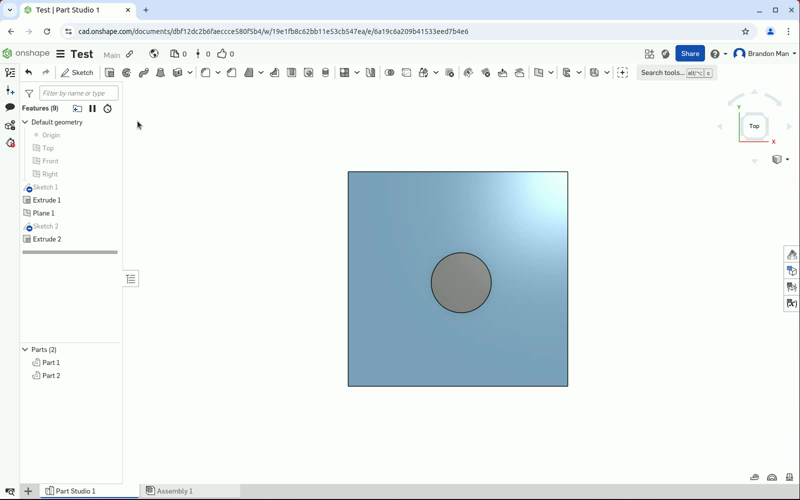
key(shift+h)
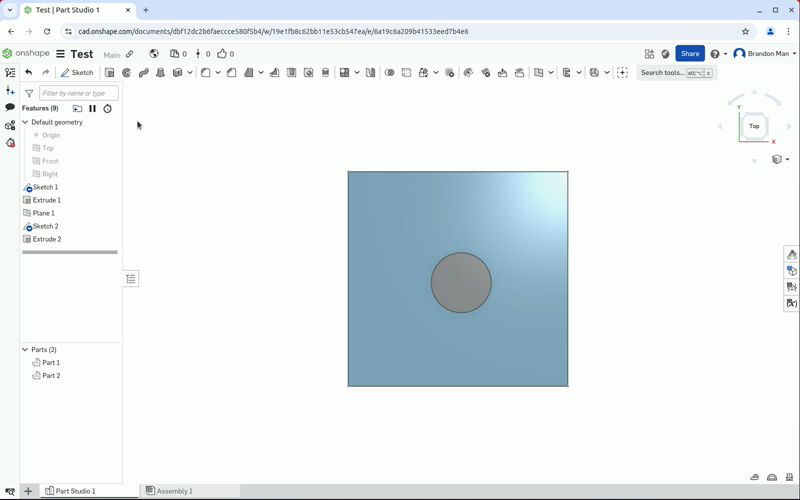
key(shift+7)
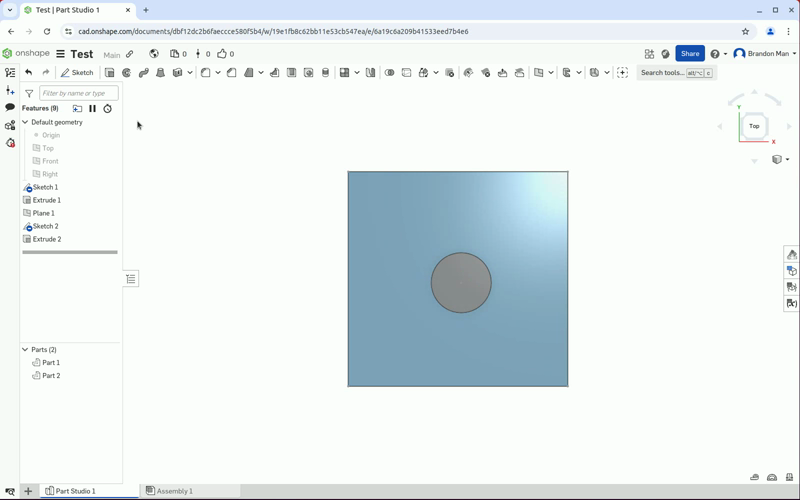
key(up, 3)
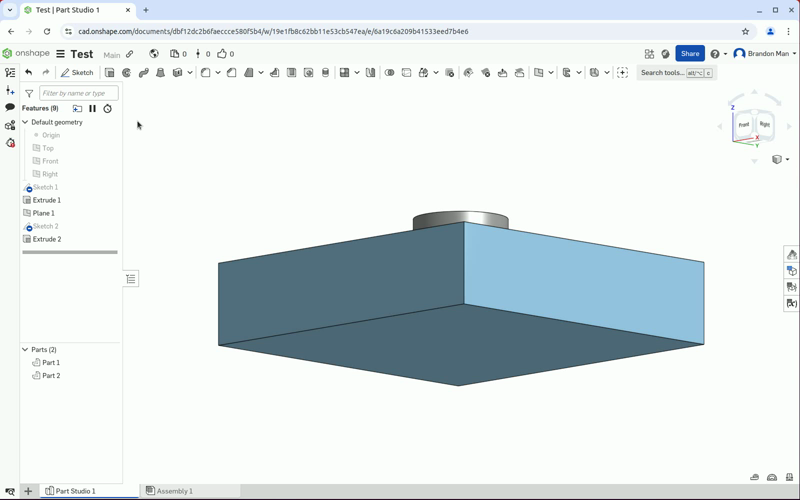
key(left, 3)
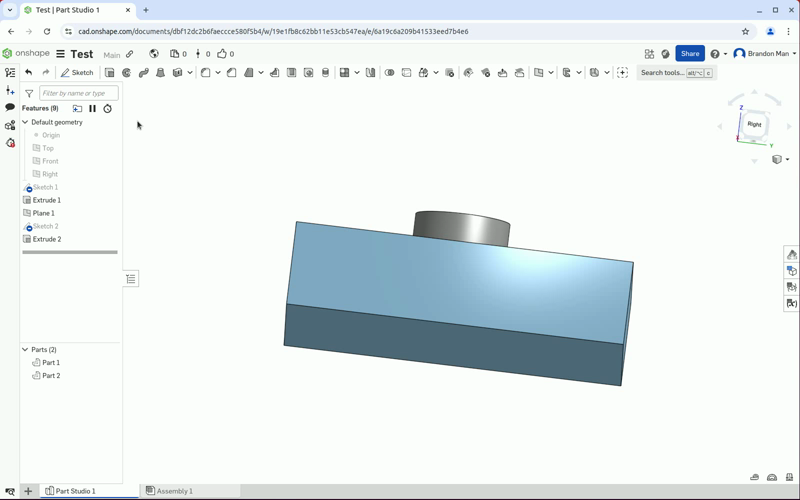
key(right, 3)
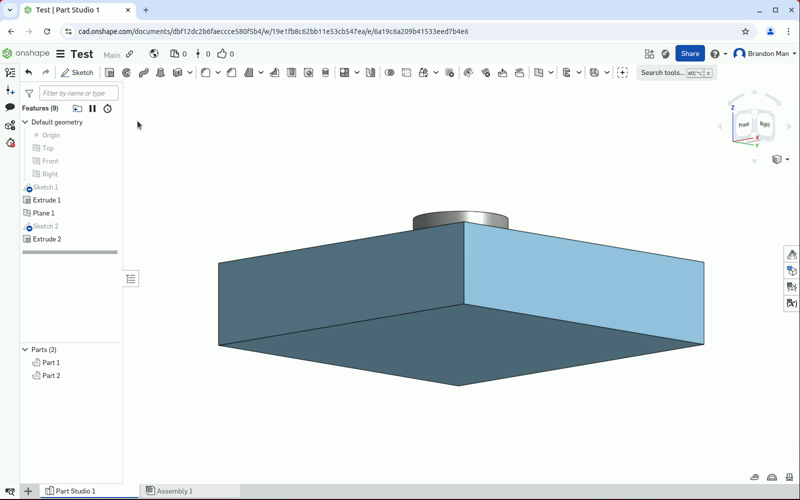
key(down, 3)
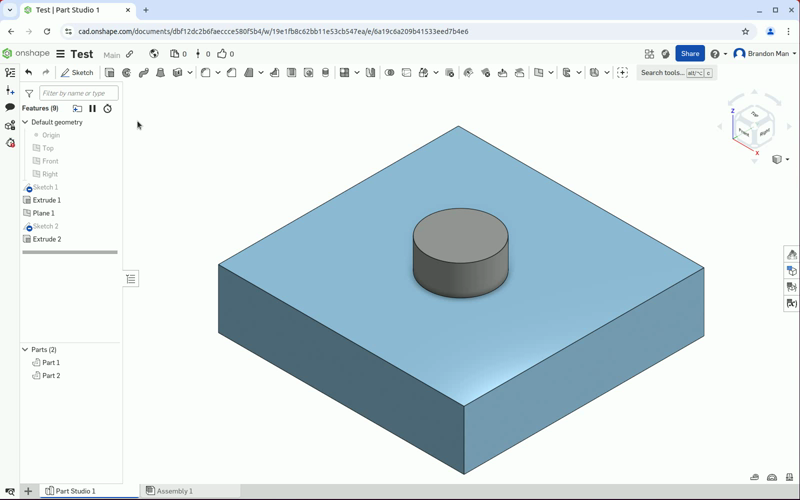
mouse_move(73, 189)
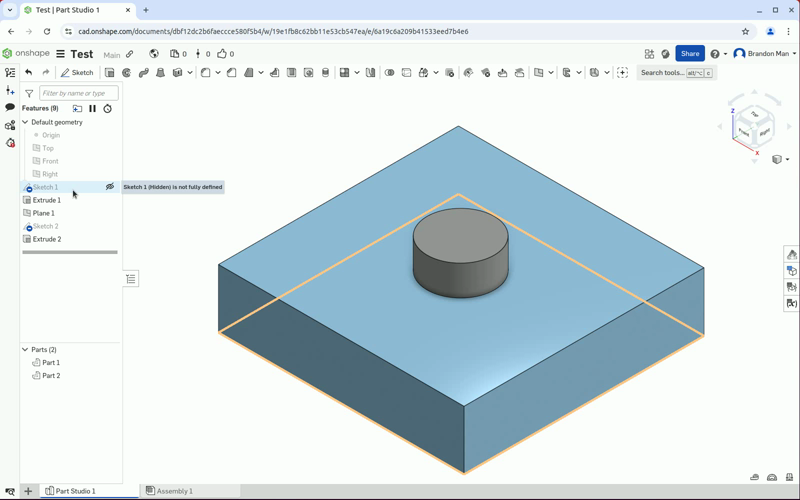
click(73, 189)